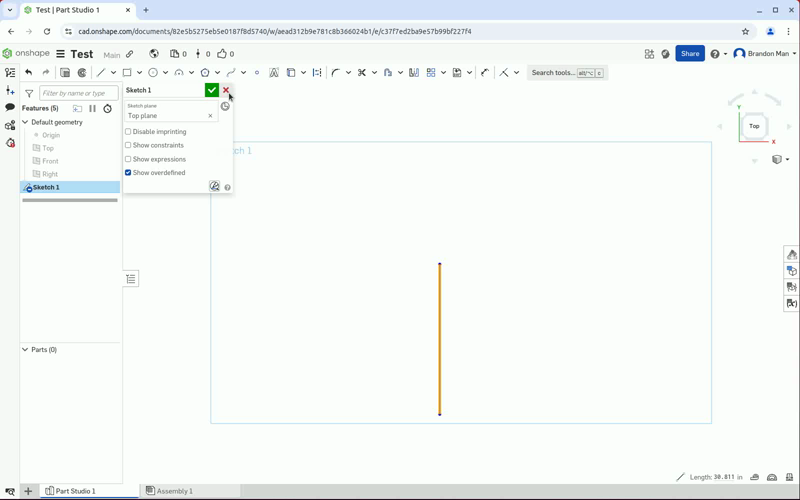
key(shift+h)
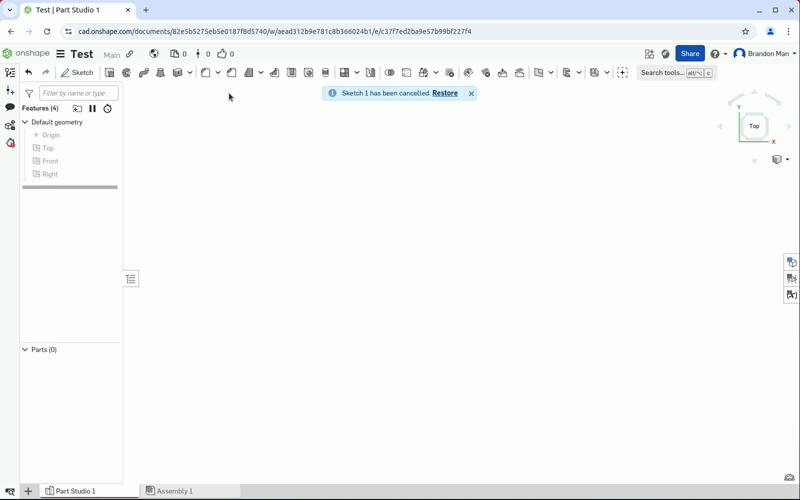
mouse_move(73, 352)
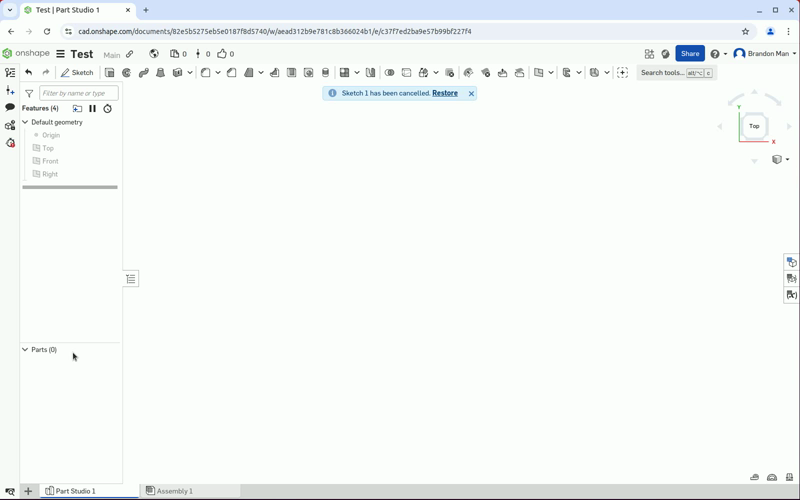
key(y)
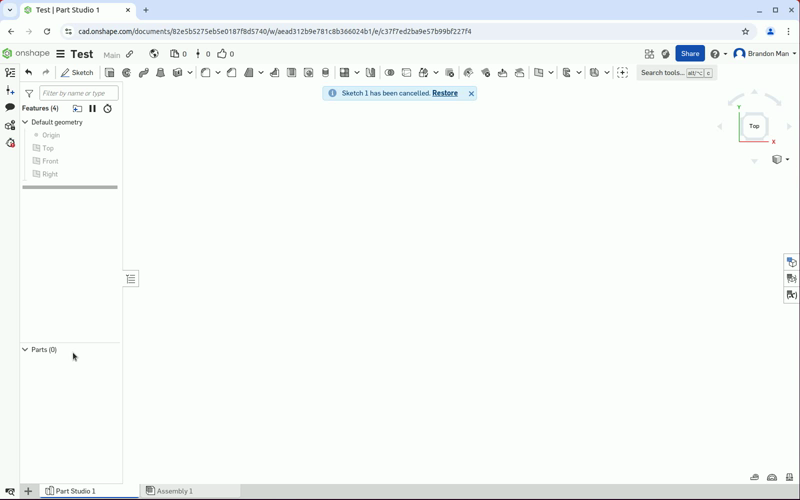
key(shift+p)
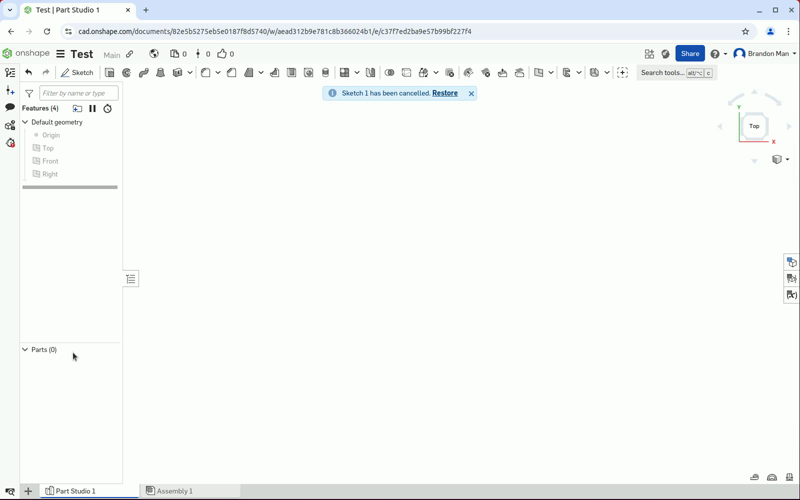
key(space)
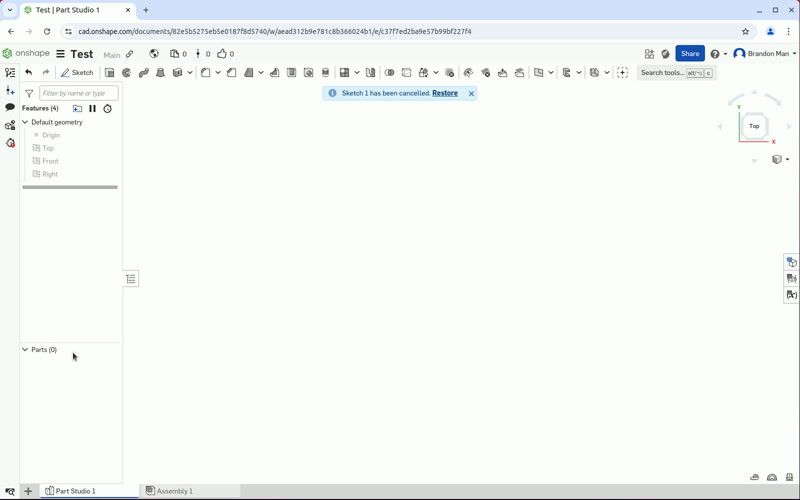
key_down(shift)
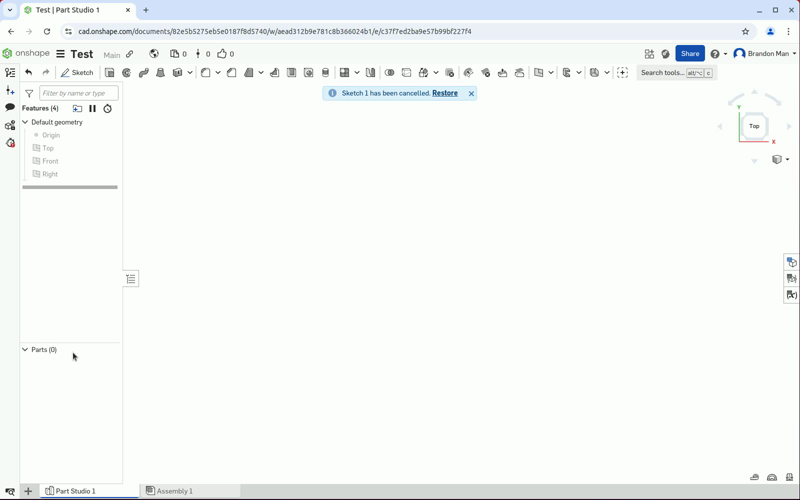
key(up)
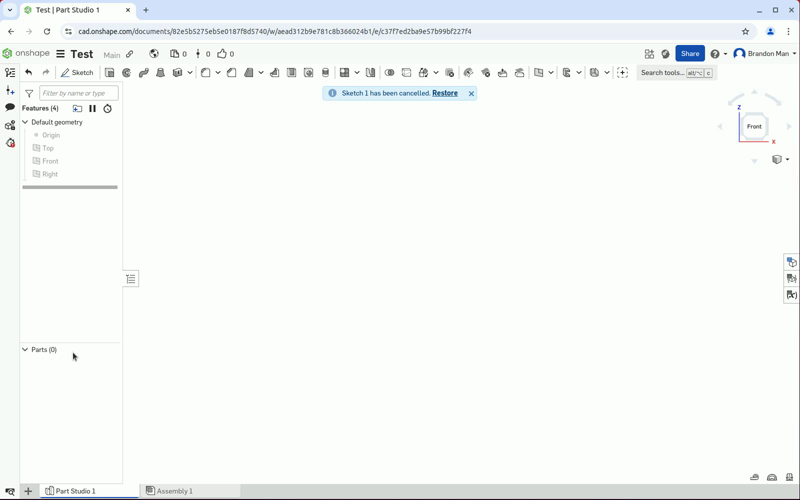
key_up(shift)
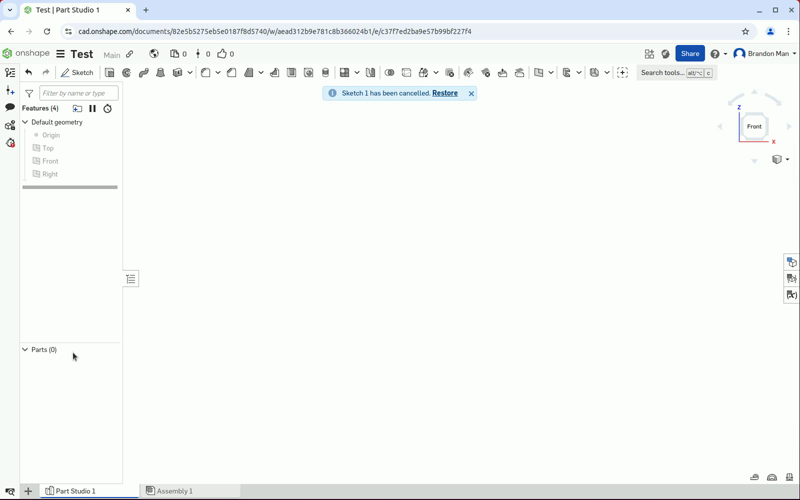
mouse_move(73, 352)
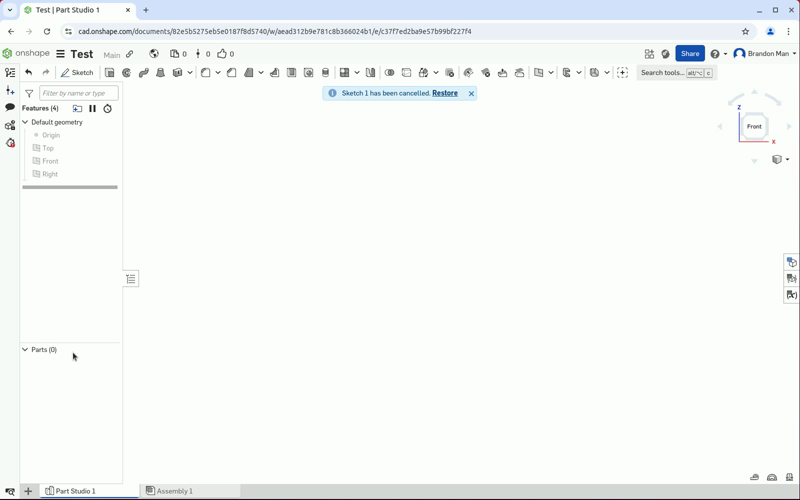
key(shift+y)
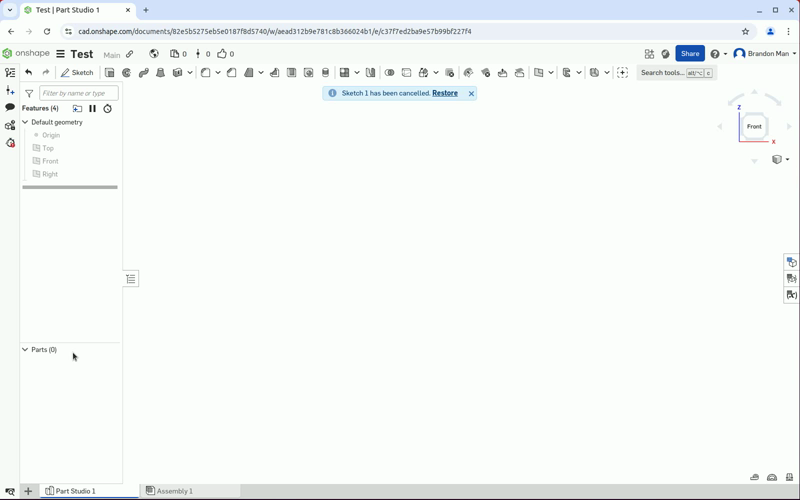
key(shift+s)
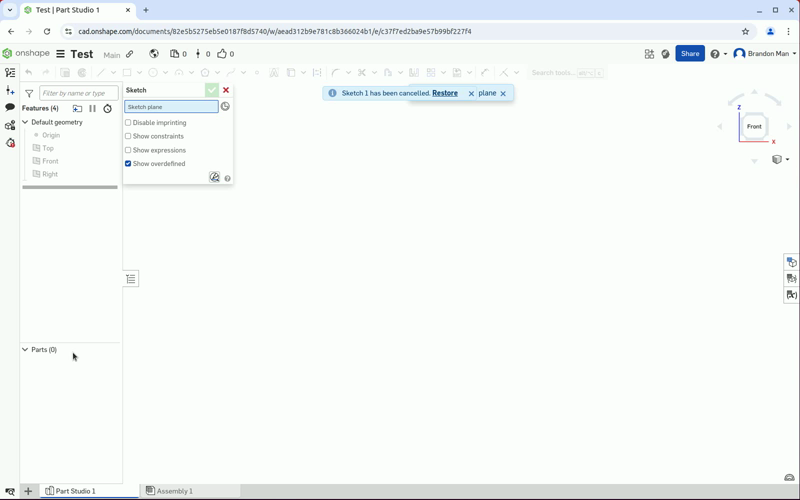
mouse_move(73, 163)
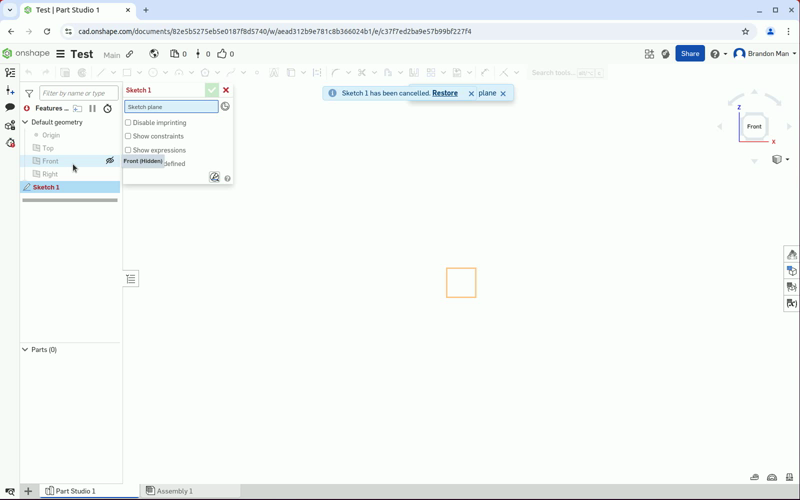
click(73, 163)
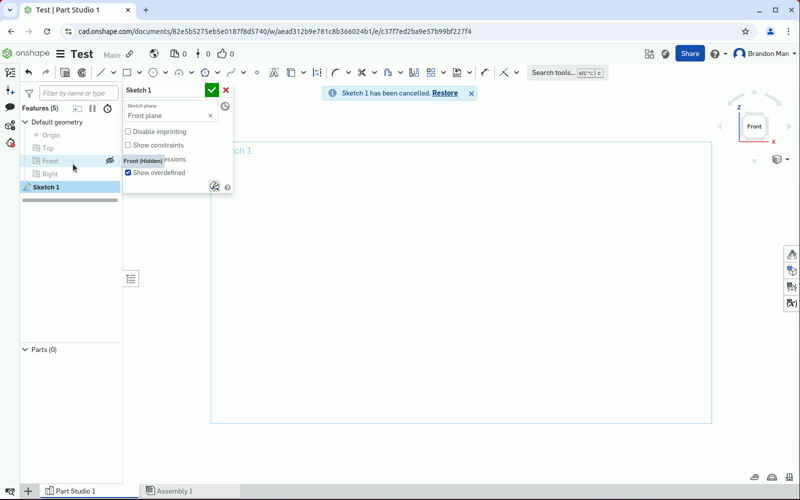
mouse_move(73, 352)
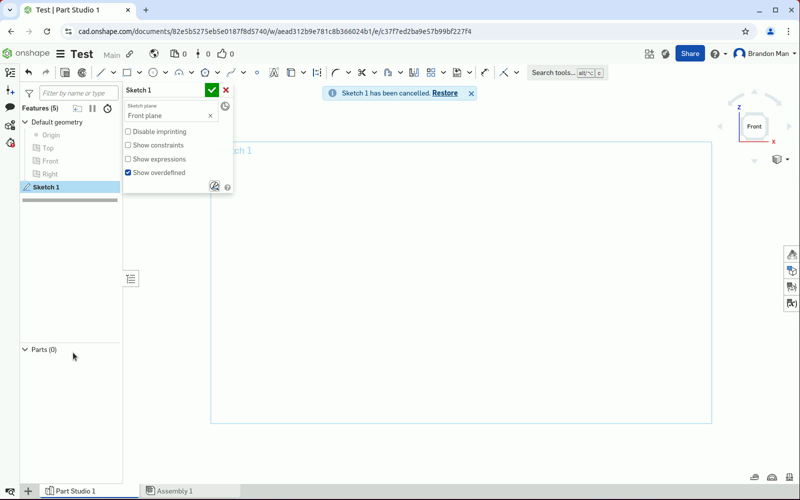
key(y)
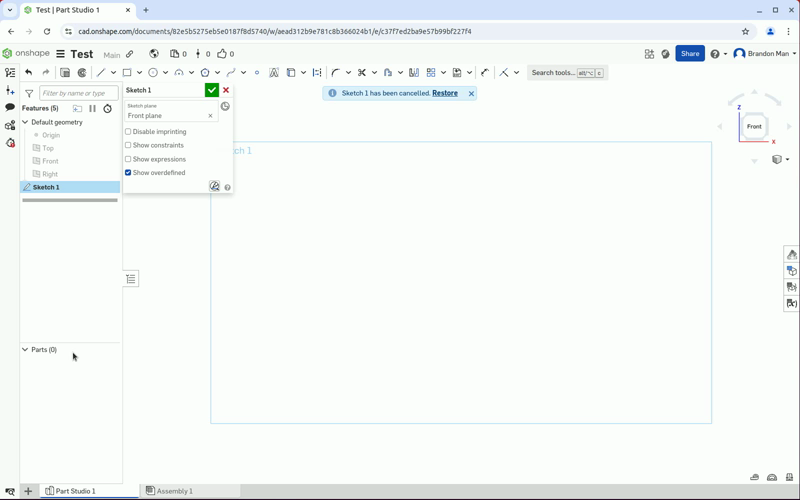
key(c)
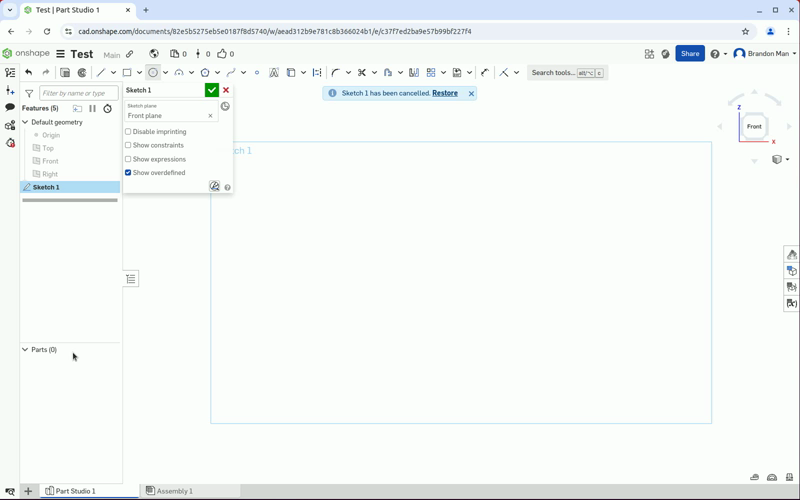
key_down(shift)
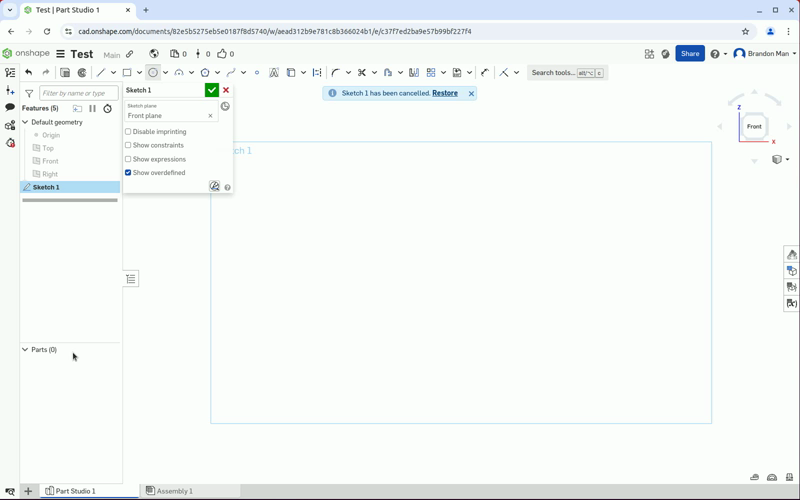
mouse_move(461, 282)
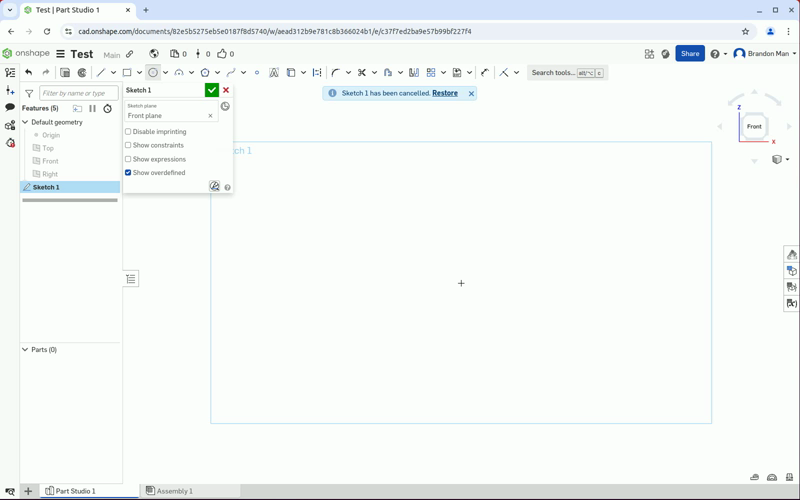
click(461, 282)
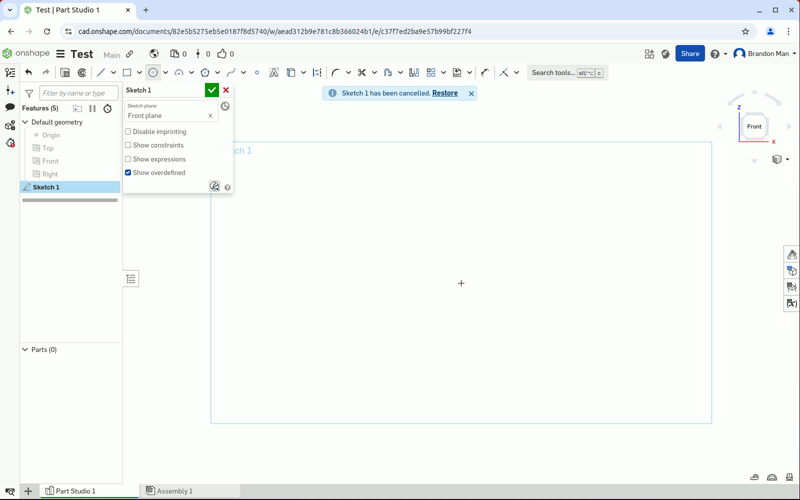
key_up(shift)
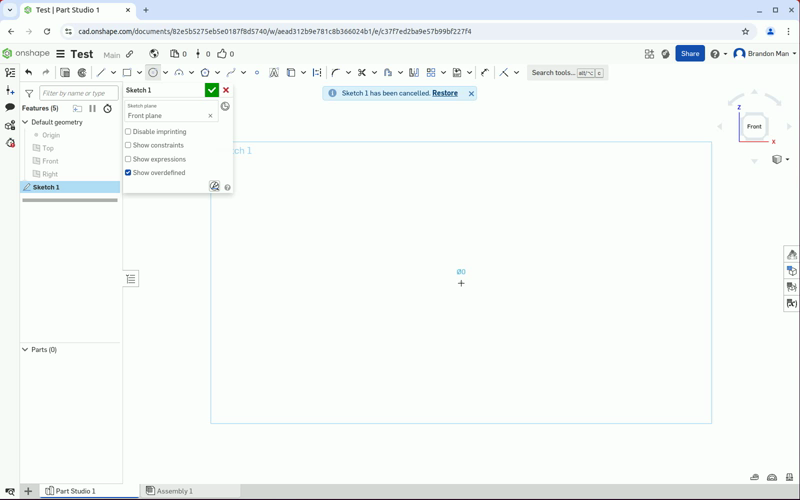
mouse_move(532, 282)
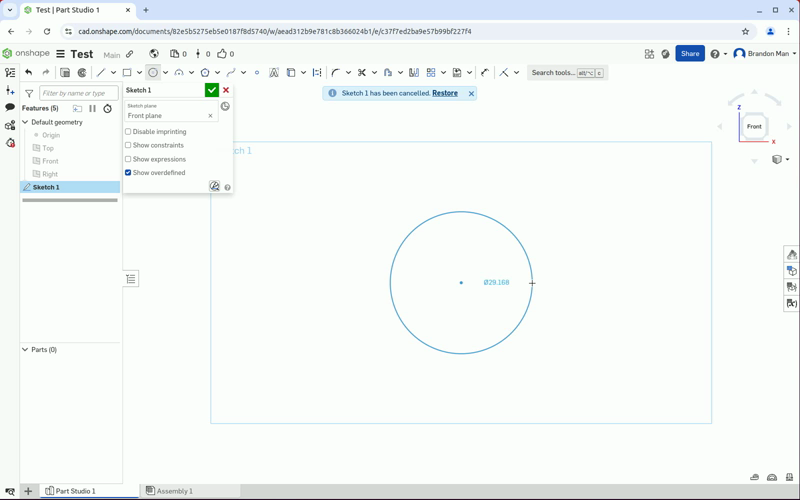
click(532, 282)
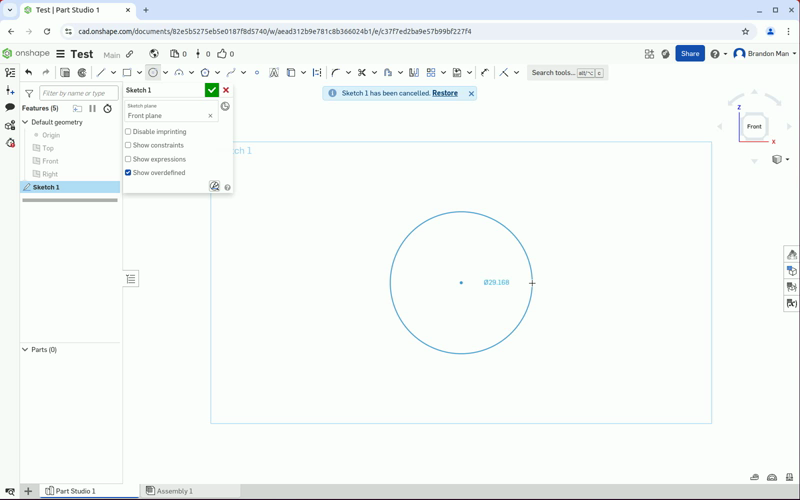
key(esc)
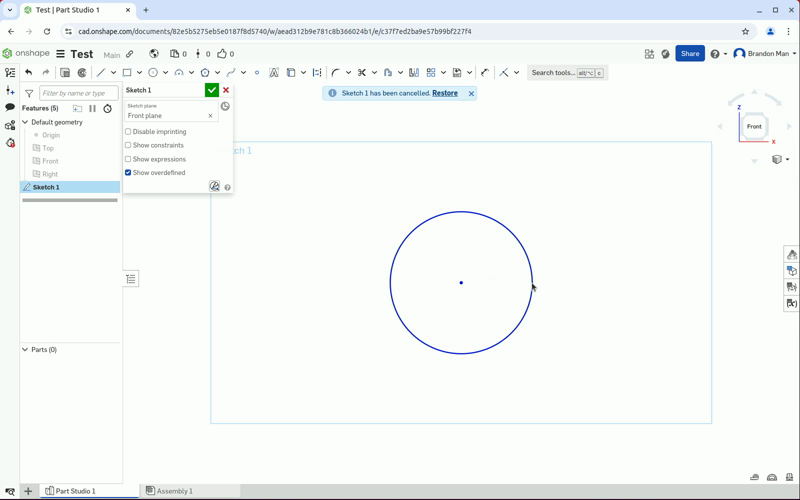
mouse_move(438, 272)
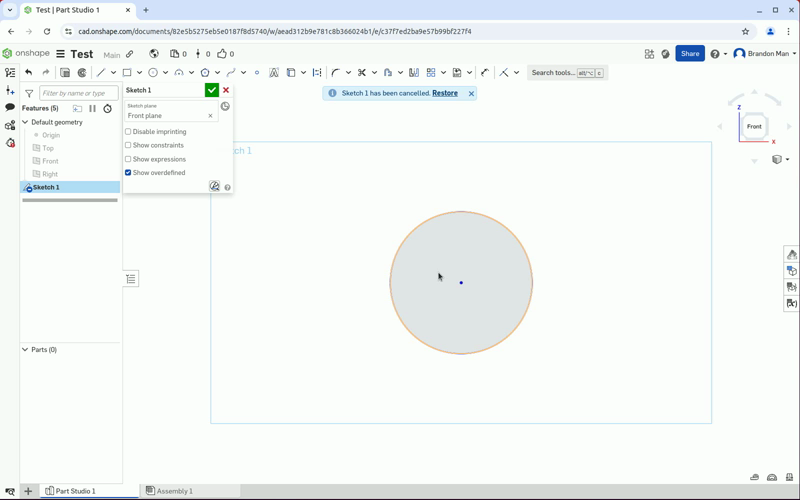
click(438, 272)
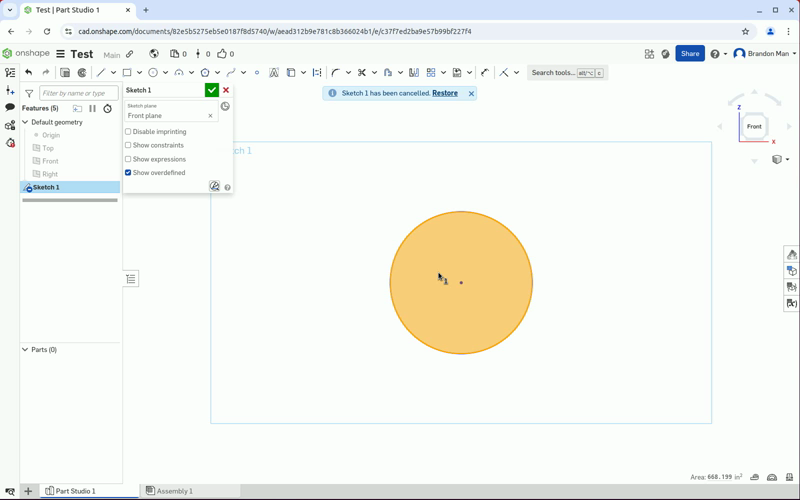
mouse_move(73, 352)
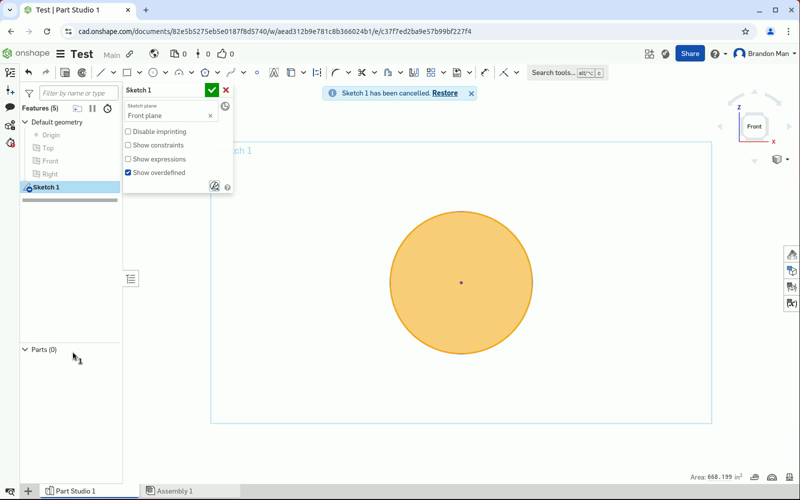
key(shift+y)
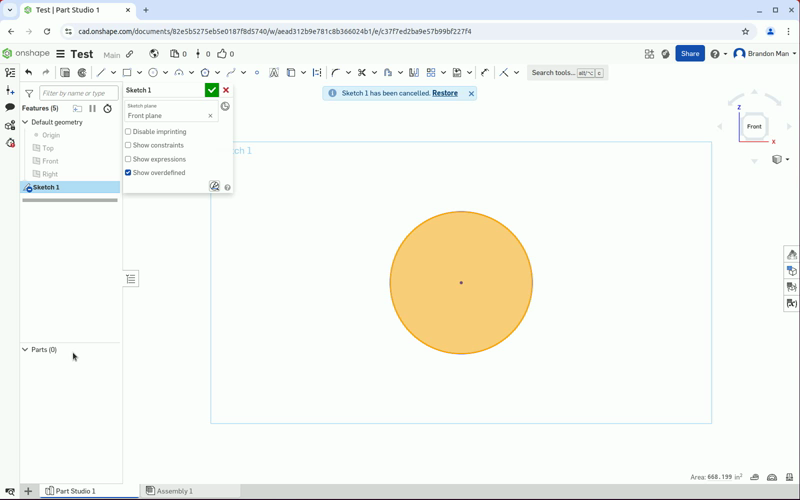
key(shift+e)
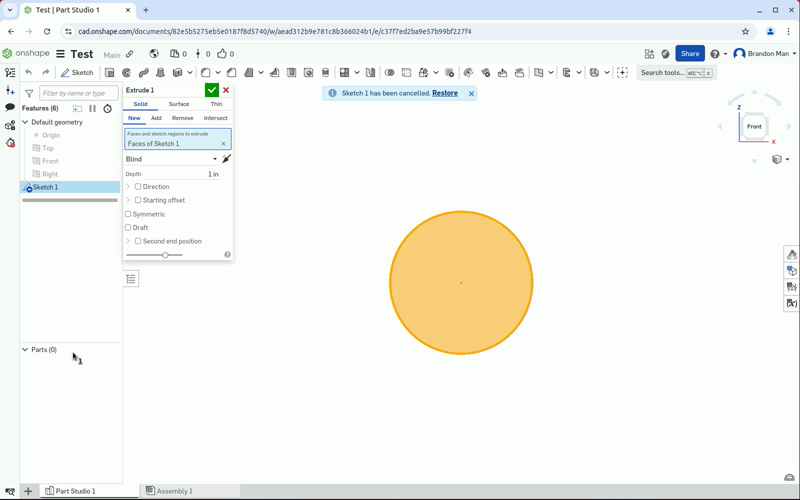
mouse_move(143, 106)
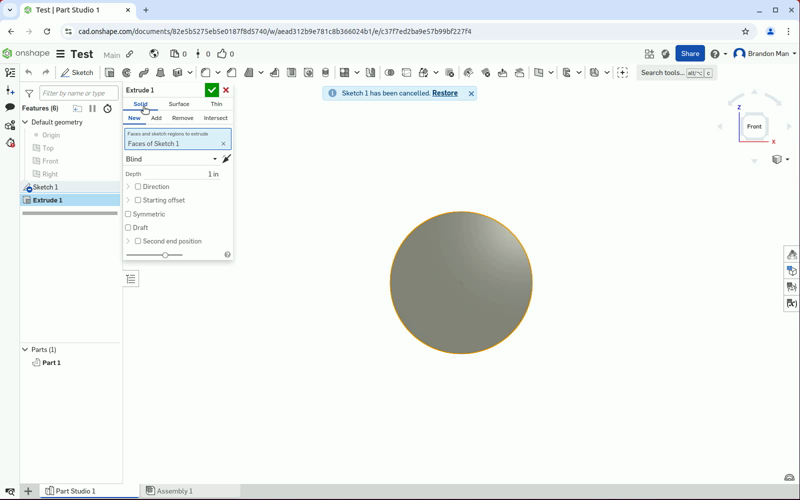
click(143, 106)
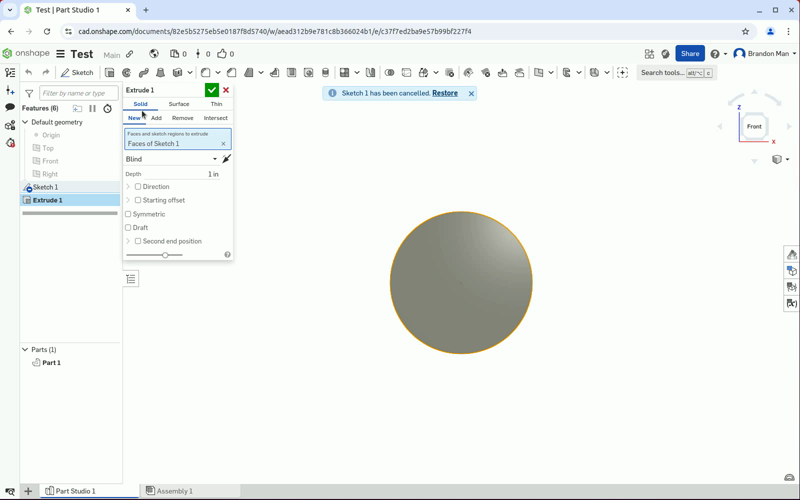
mouse_move(137, 120)
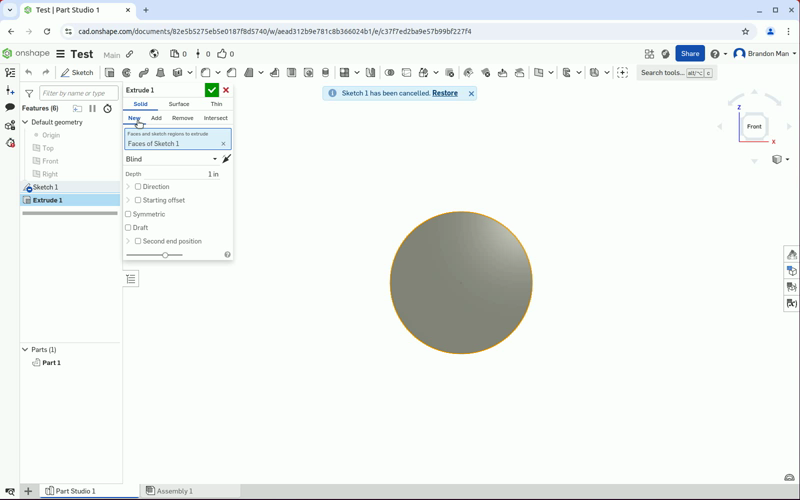
click(137, 120)
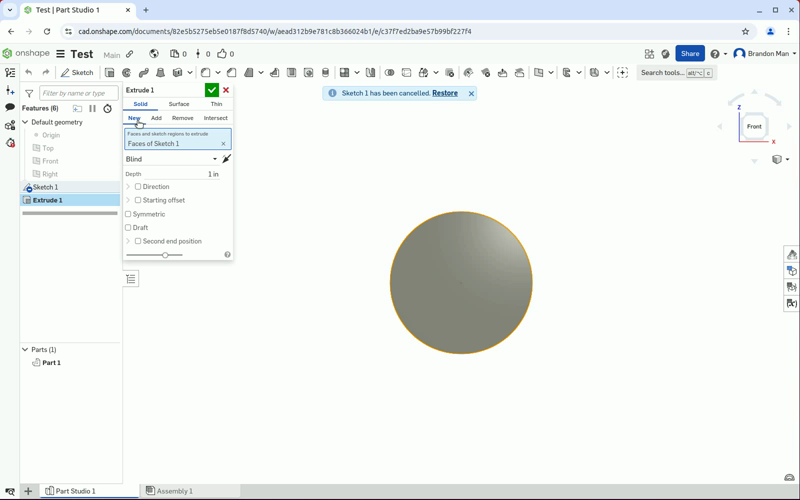
key(tab, 4)
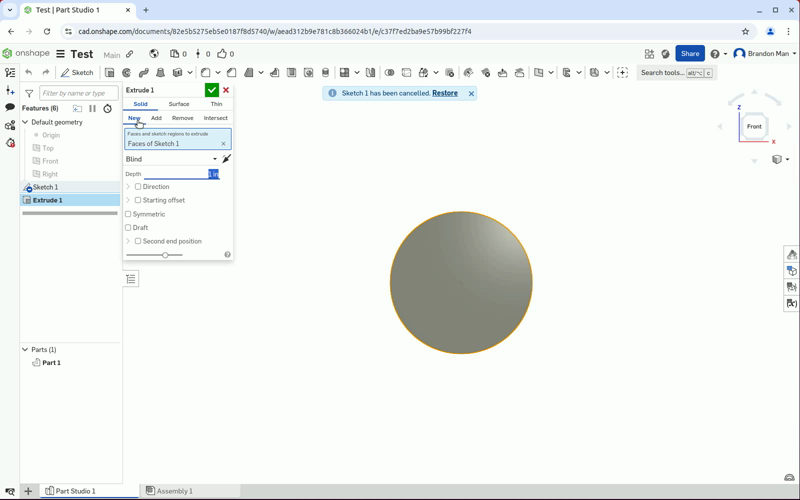
text(5.777)
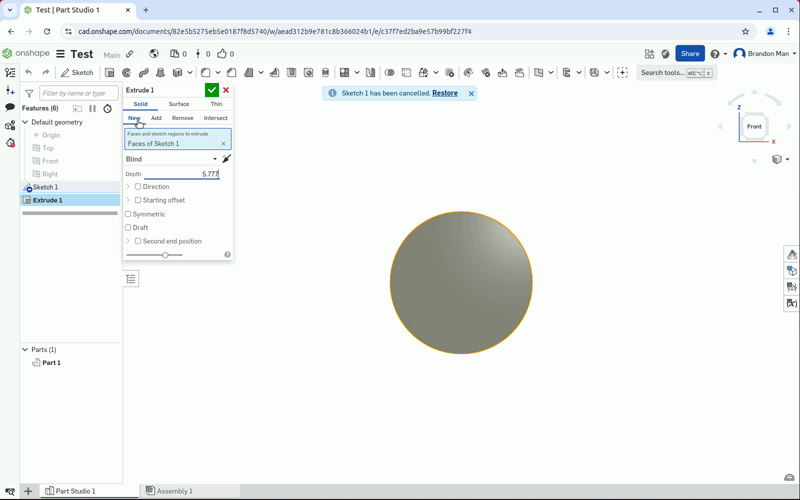
key(enter)
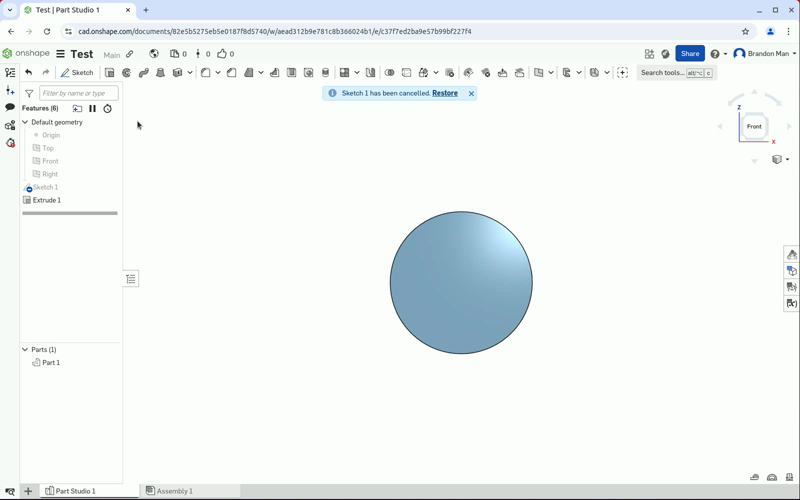
key(shift+h)
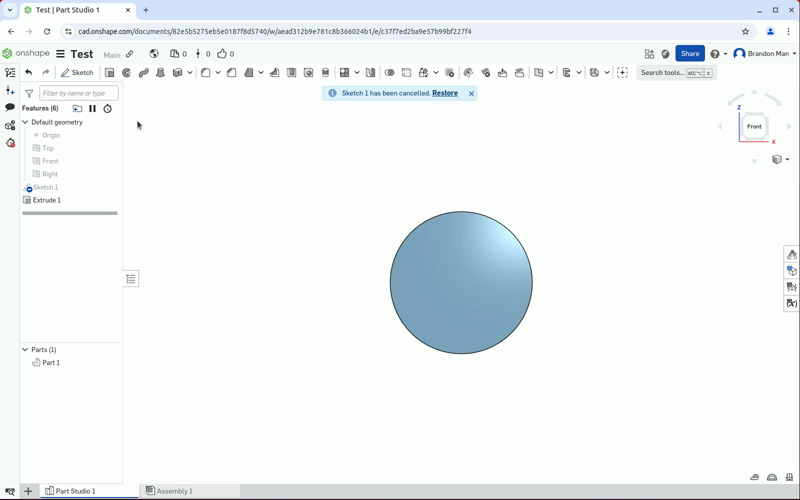
key(shift+h)
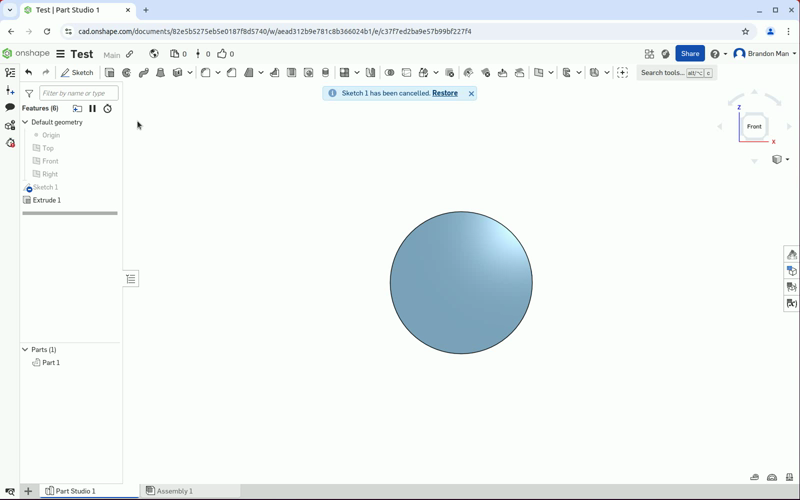
mouse_move(73, 189)
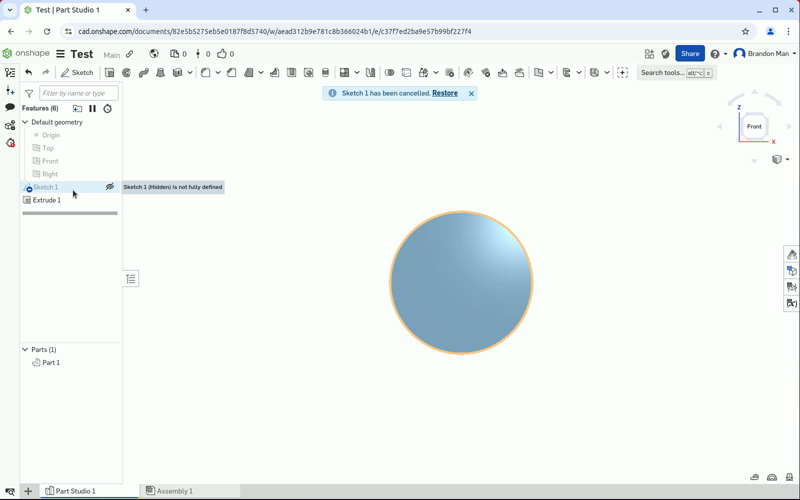
click(73, 189)
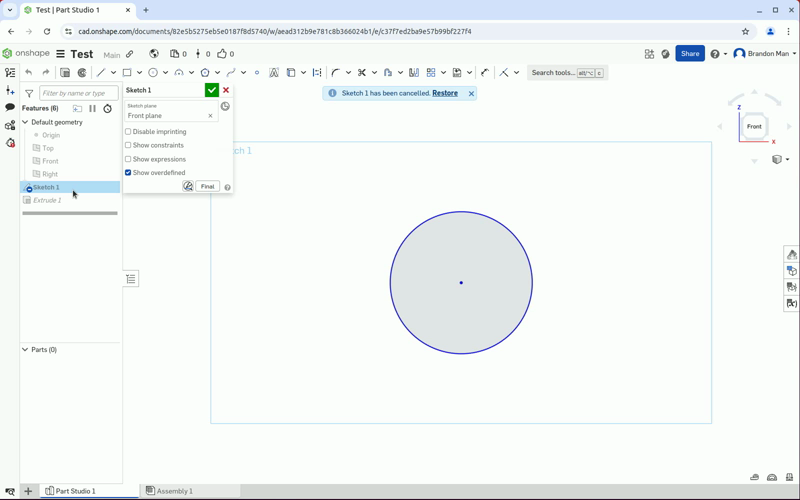
mouse_move(229, 92)
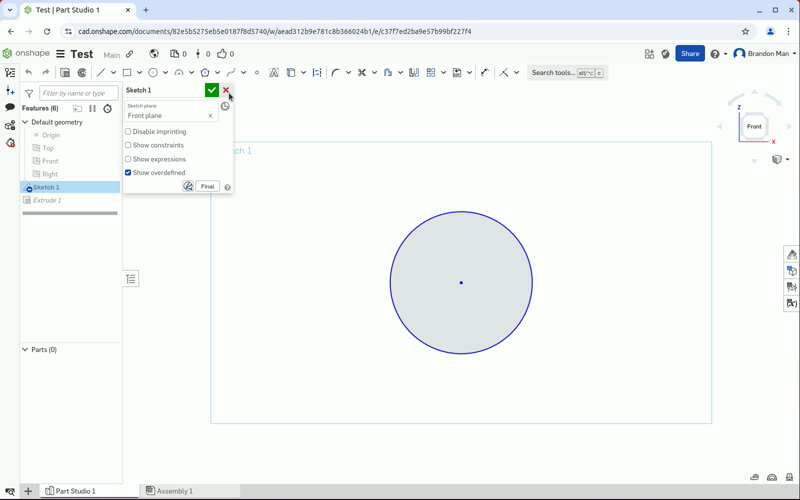
click(229, 92)
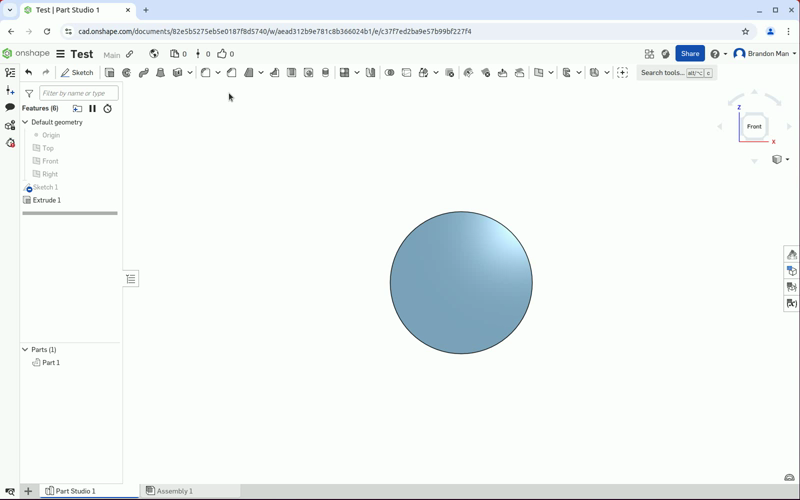
mouse_move(541, 75)
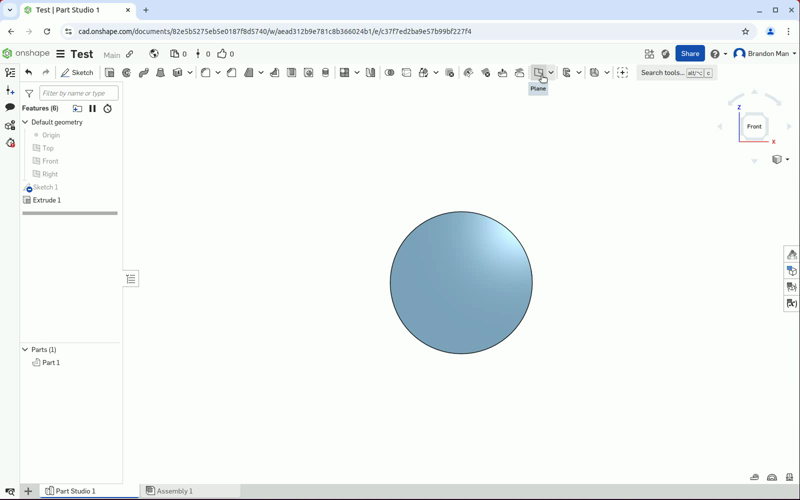
click(541, 75)
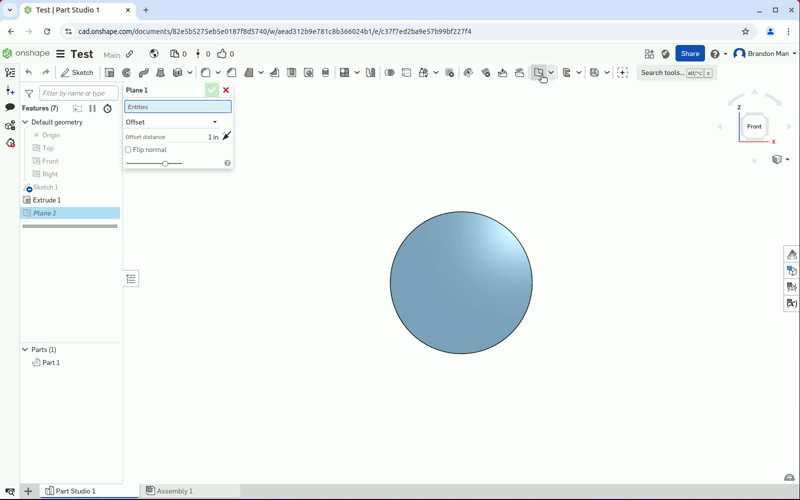
mouse_move(73, 163)
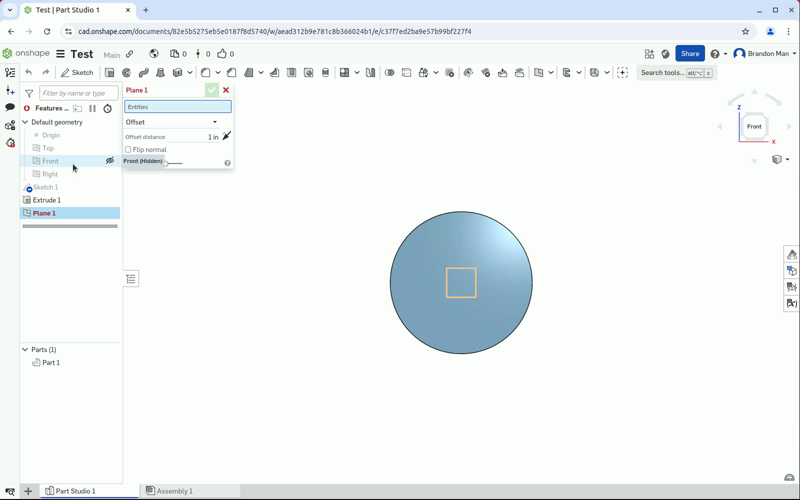
click(73, 163)
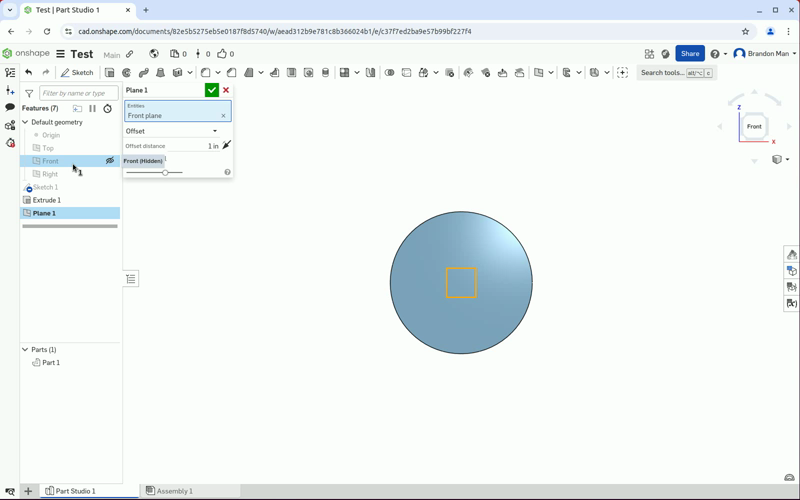
key(tab, 2)
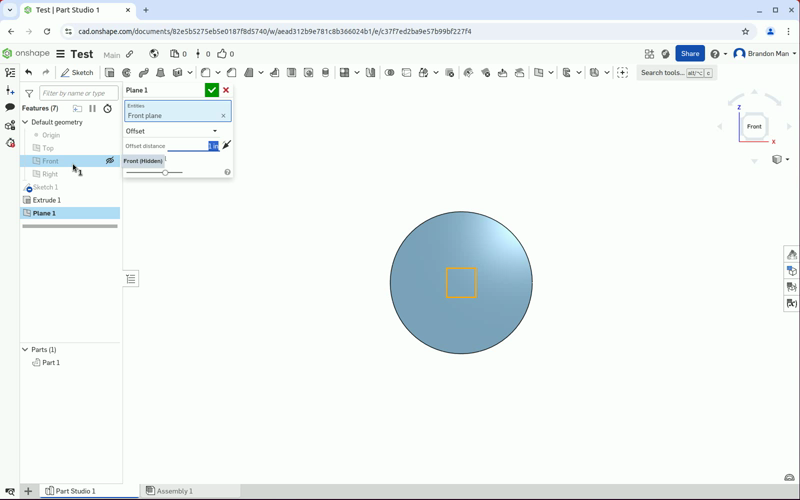
text(5.792)
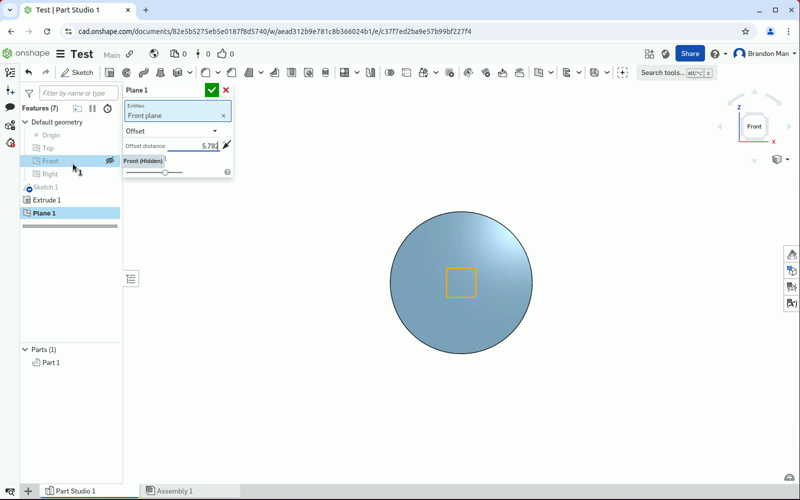
key(enter, 2)
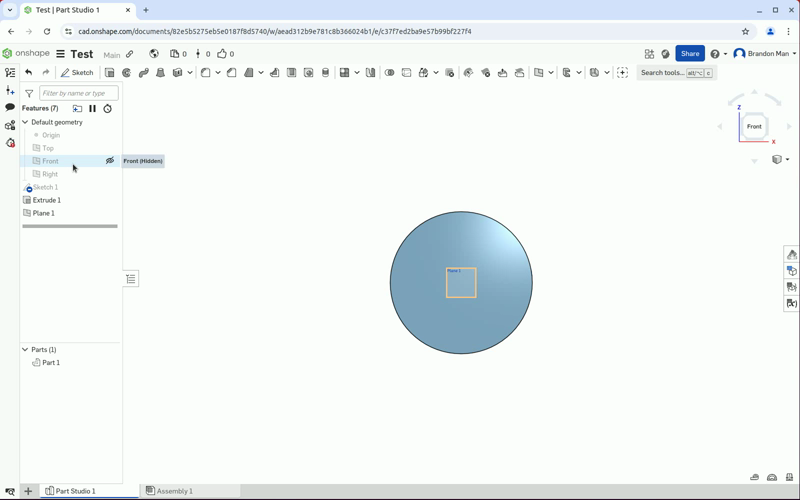
key(shift+s)
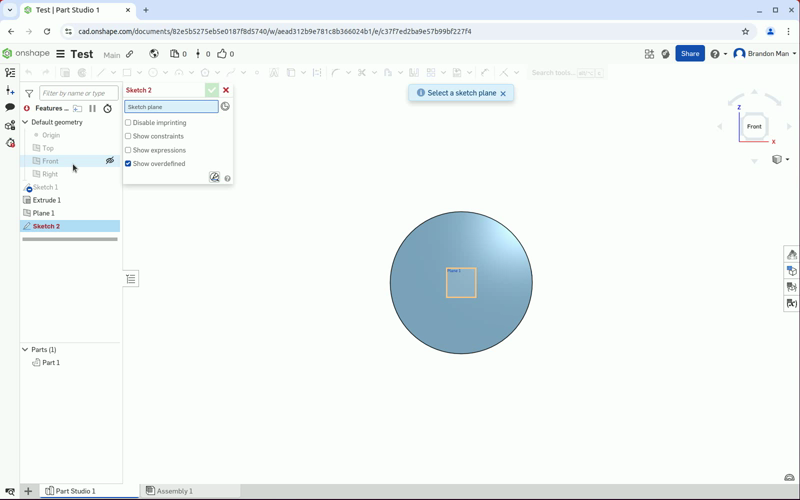
mouse_move(73, 215)
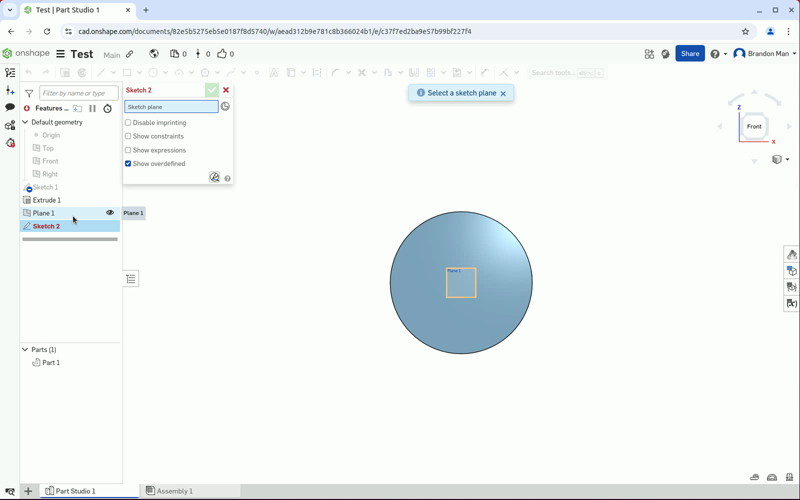
click(73, 215)
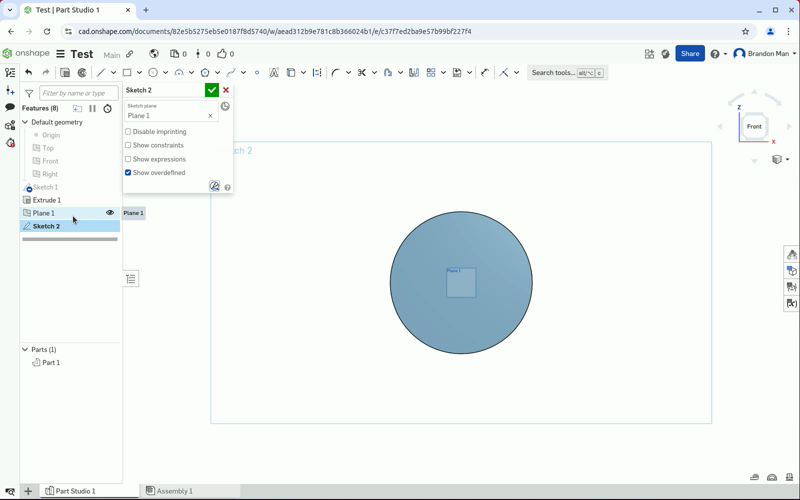
mouse_move(73, 352)
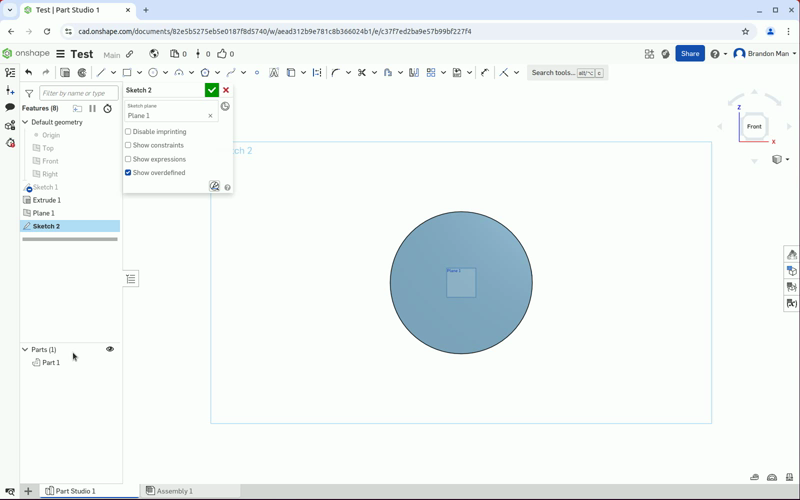
key(y)
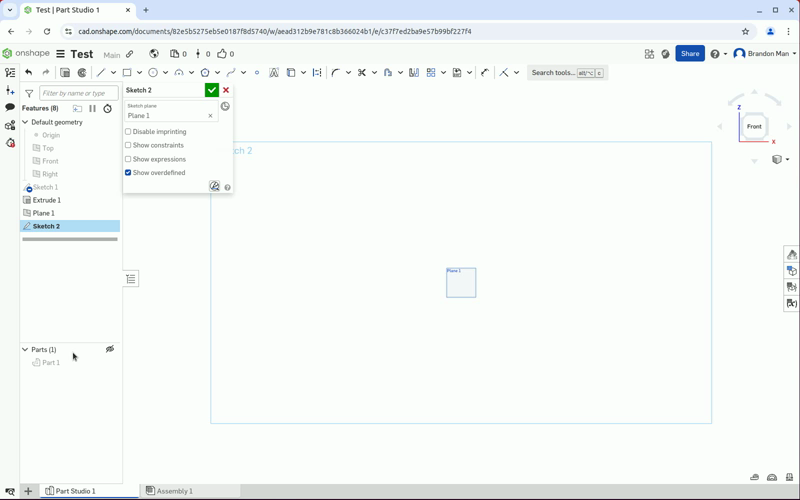
key(c)
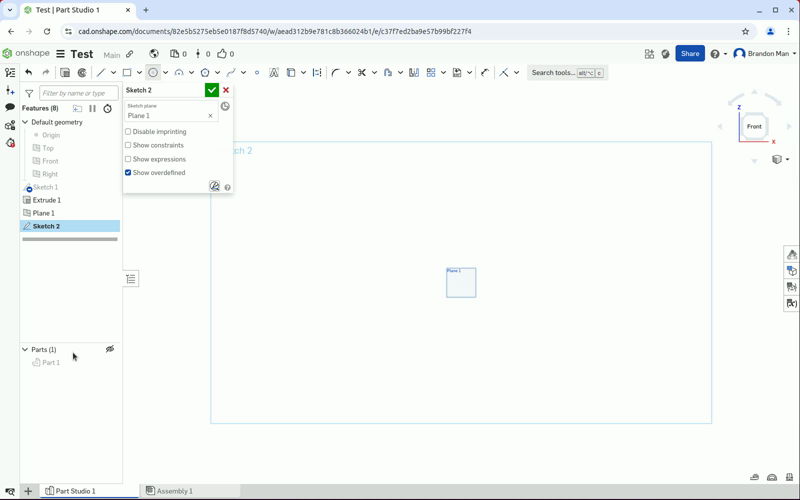
key_down(shift)
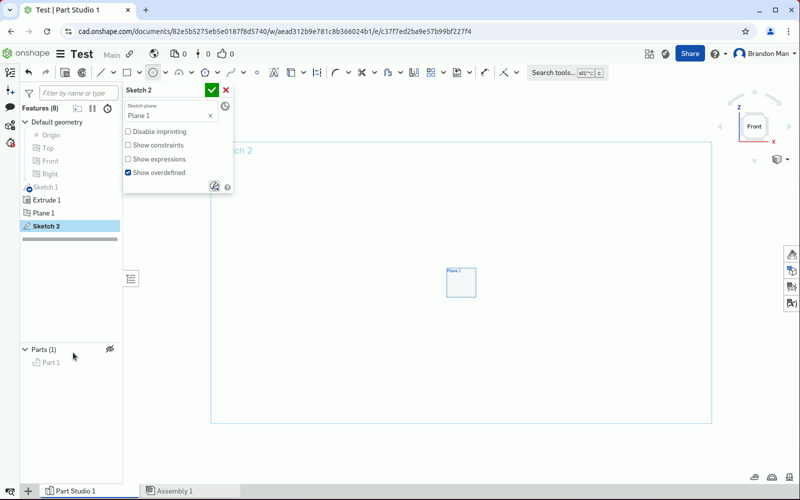
mouse_move(461, 282)
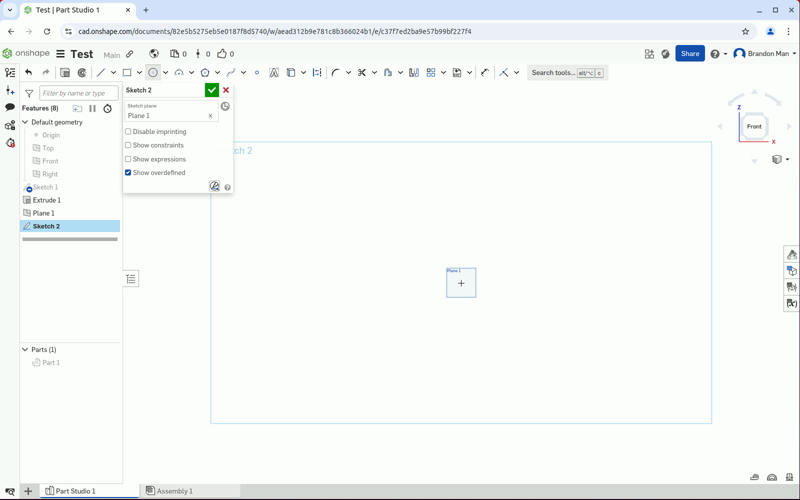
click(461, 282)
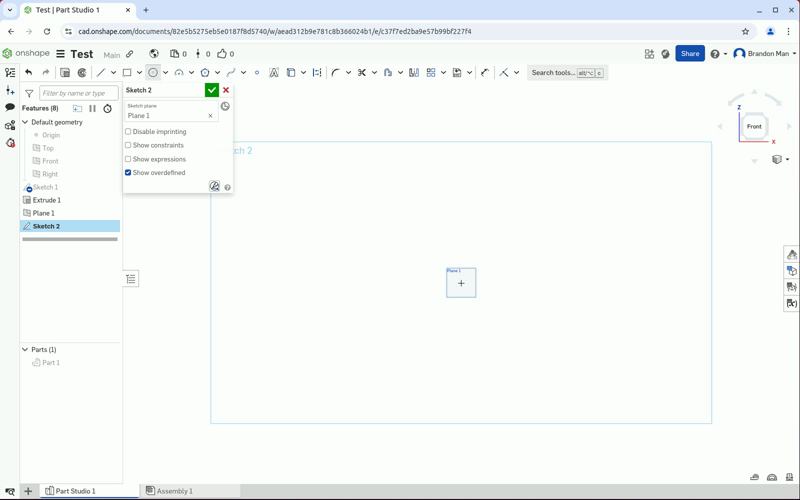
key_up(shift)
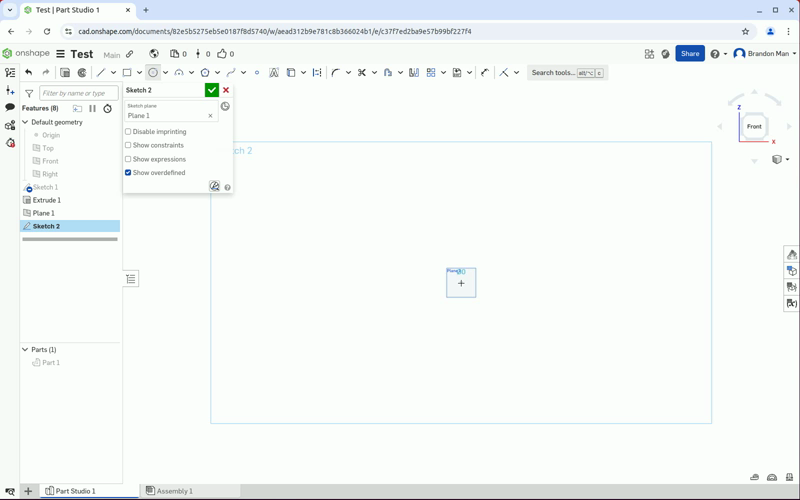
mouse_move(521, 282)
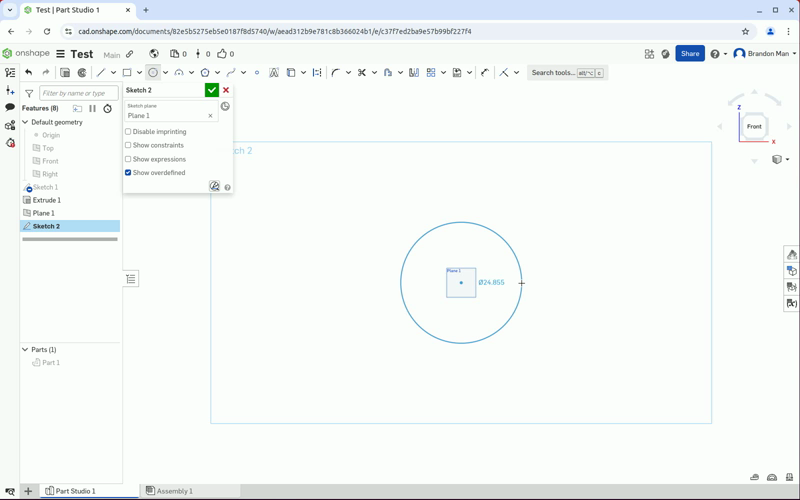
click(521, 282)
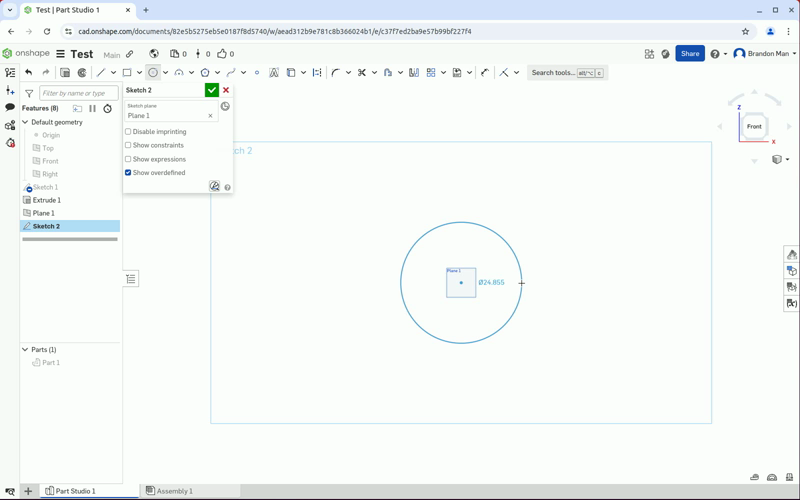
key(esc)
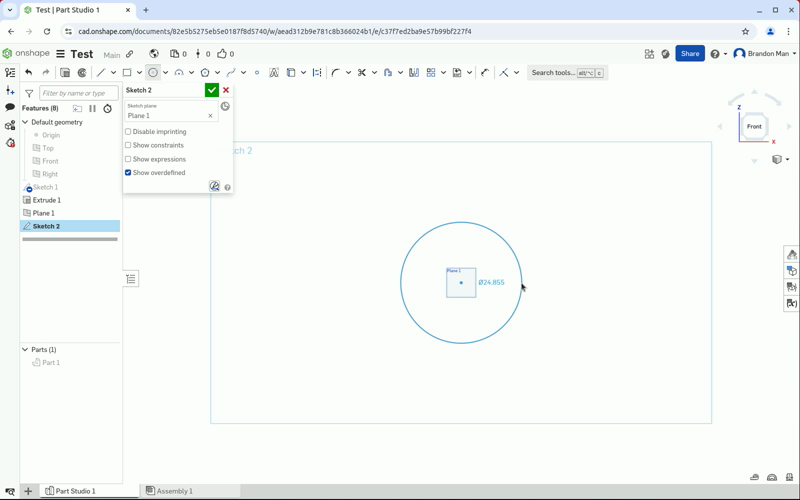
mouse_move(446, 235)
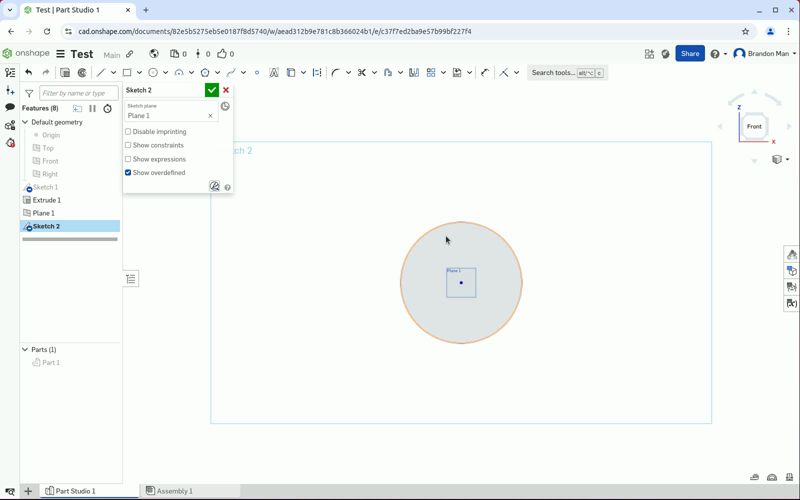
click(446, 235)
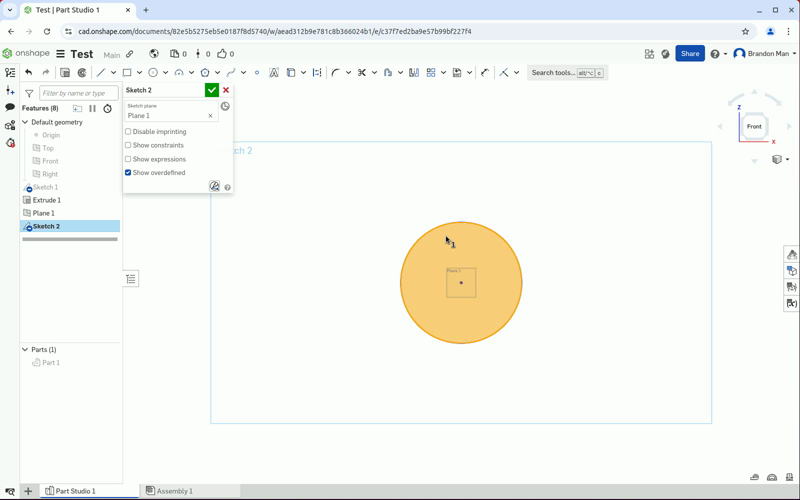
mouse_move(73, 352)
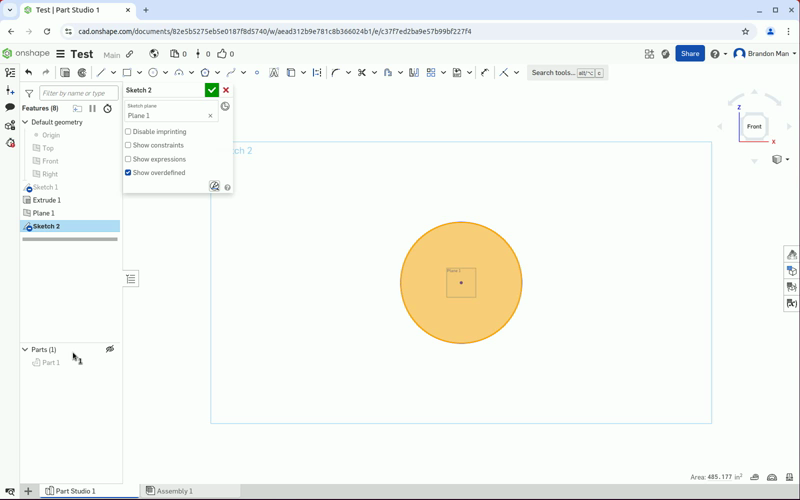
key(shift+y)
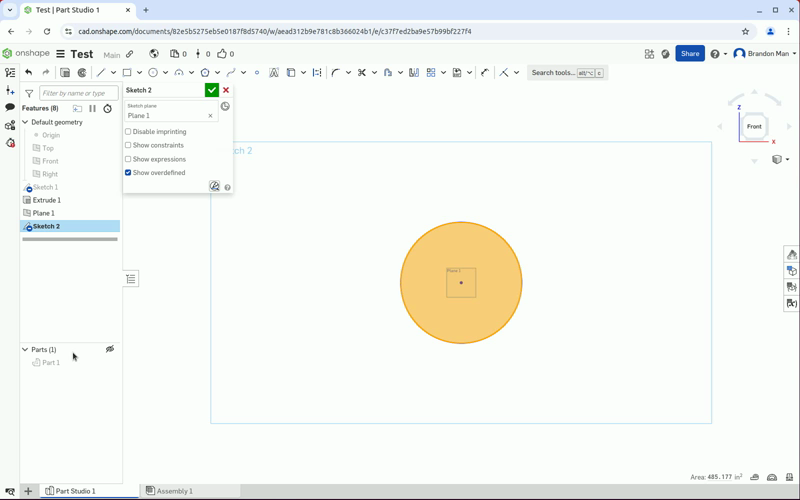
key(shift+e)
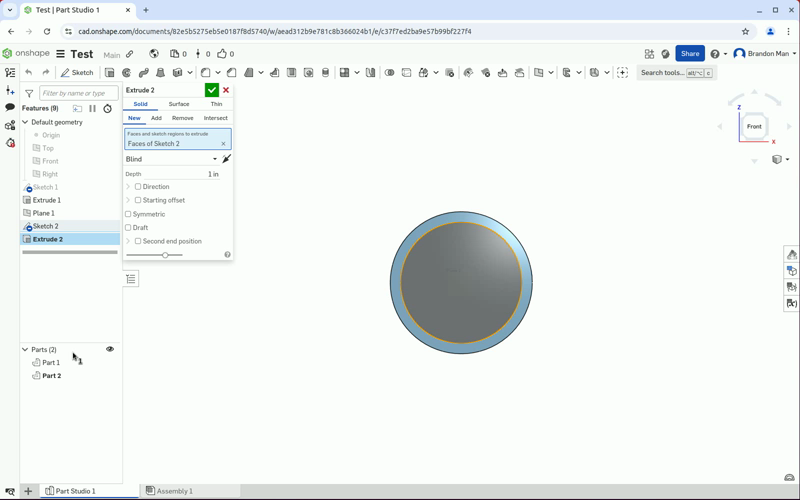
mouse_move(143, 106)
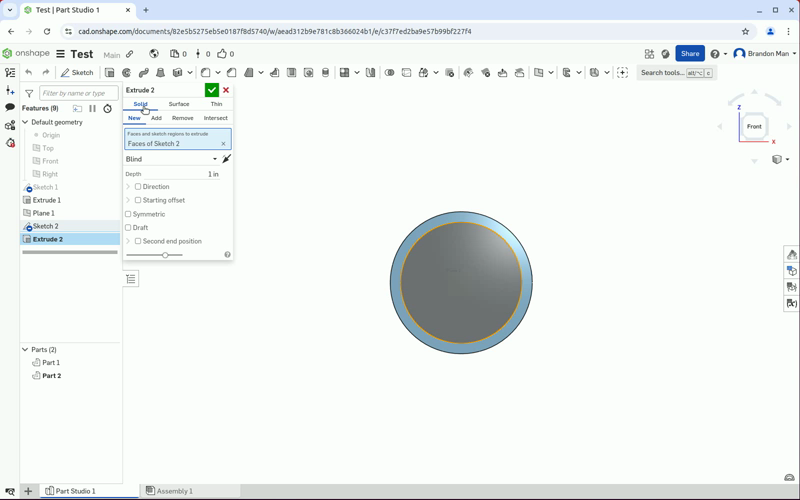
click(143, 106)
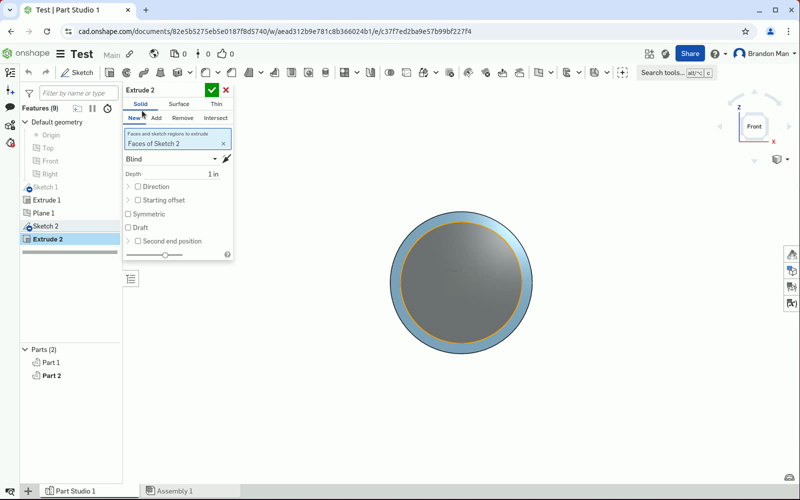
mouse_move(137, 120)
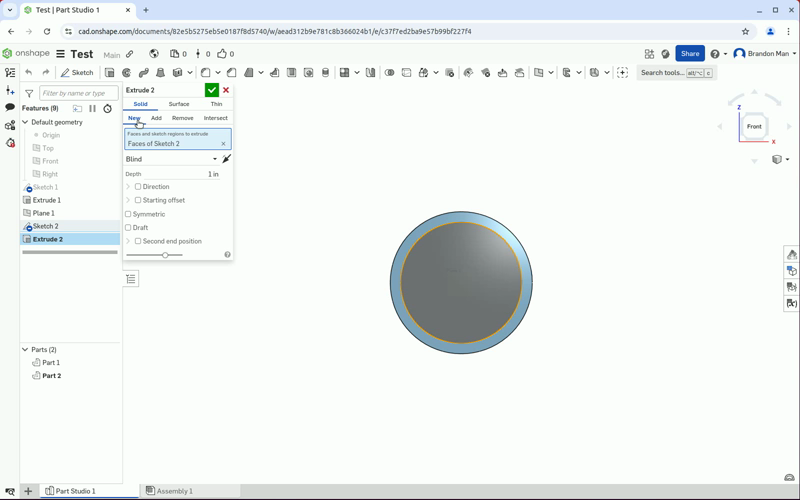
click(137, 120)
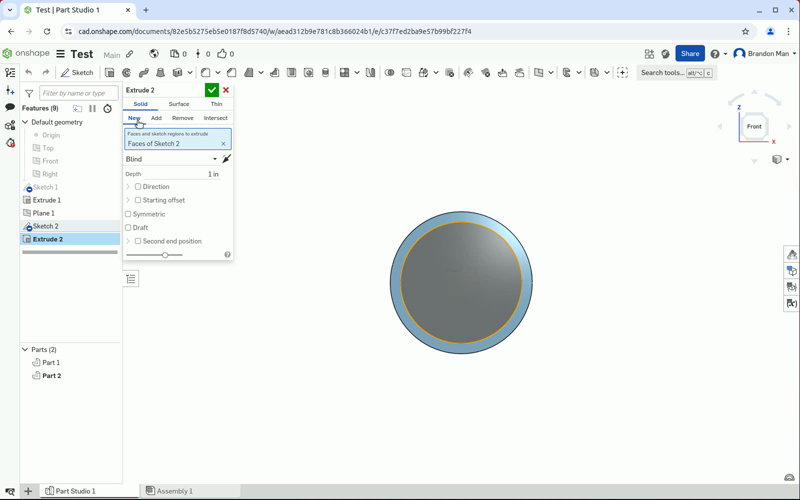
key(tab, 4)
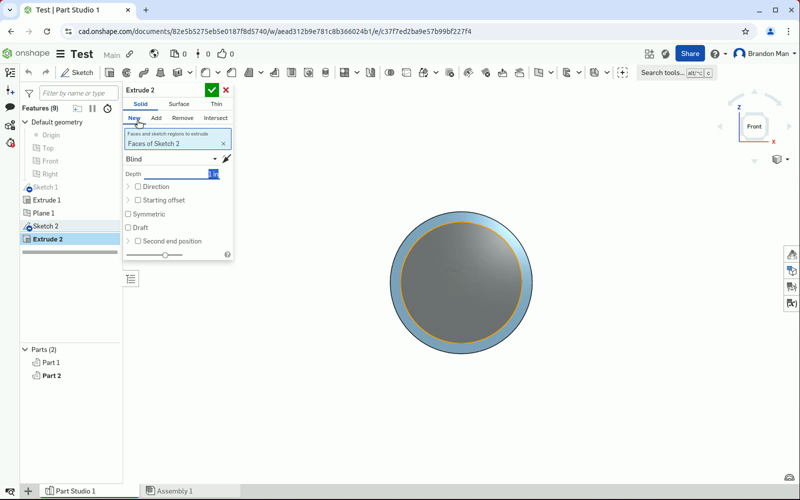
text(17.331)
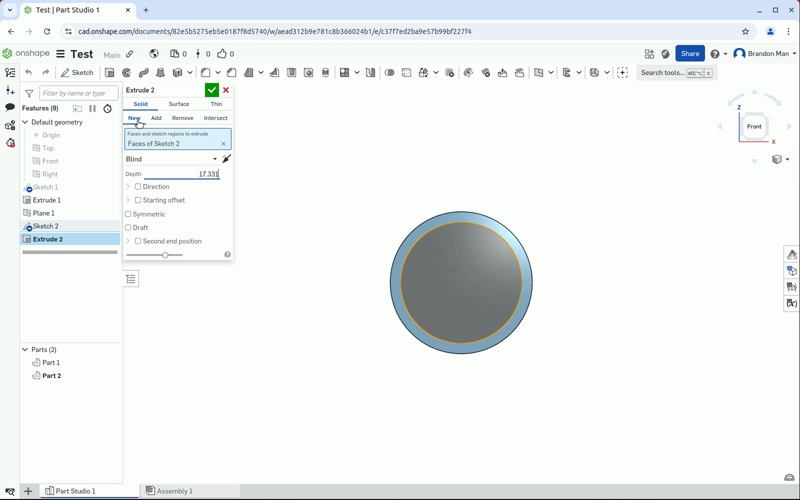
key(enter)
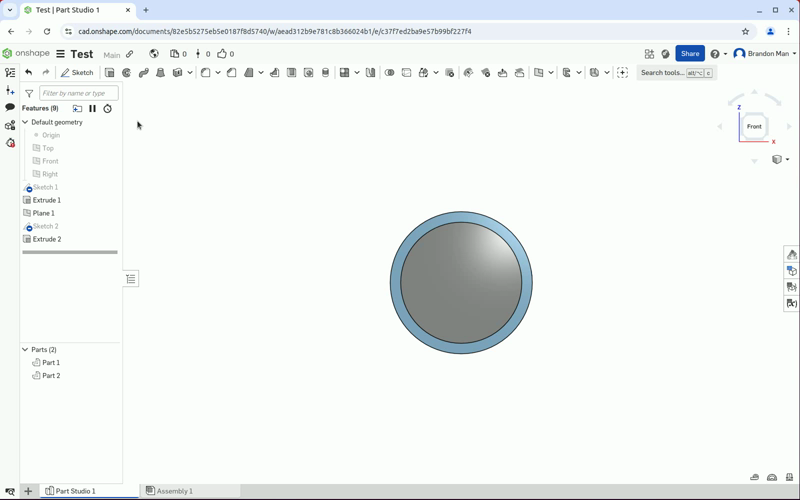
key(shift+h)
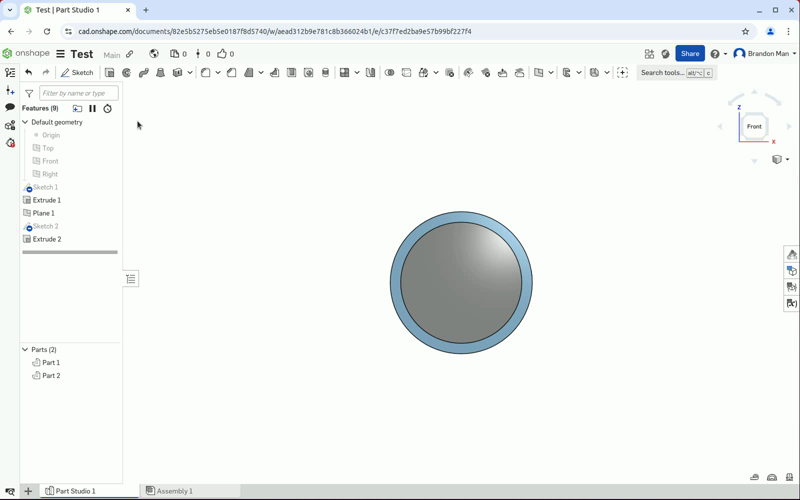
key(shift+h)
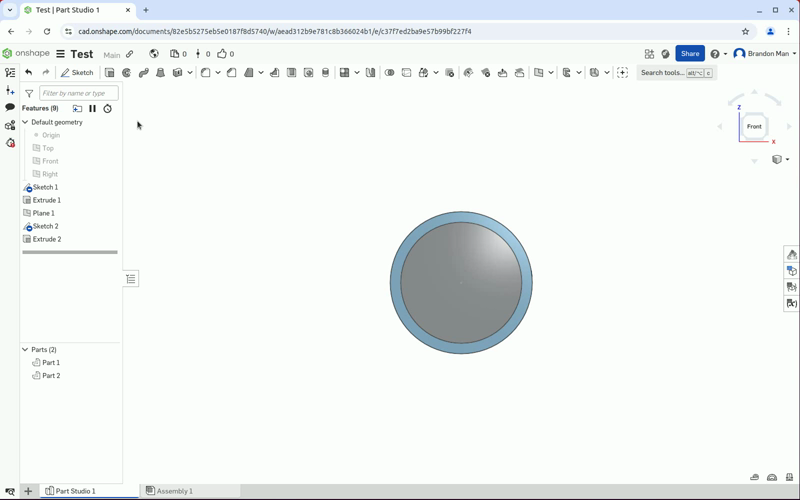
key(shift+7)
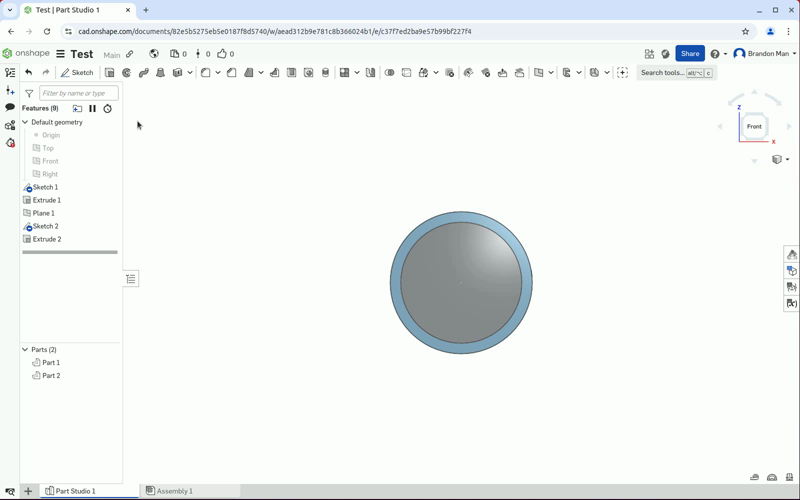
key(left, 2)
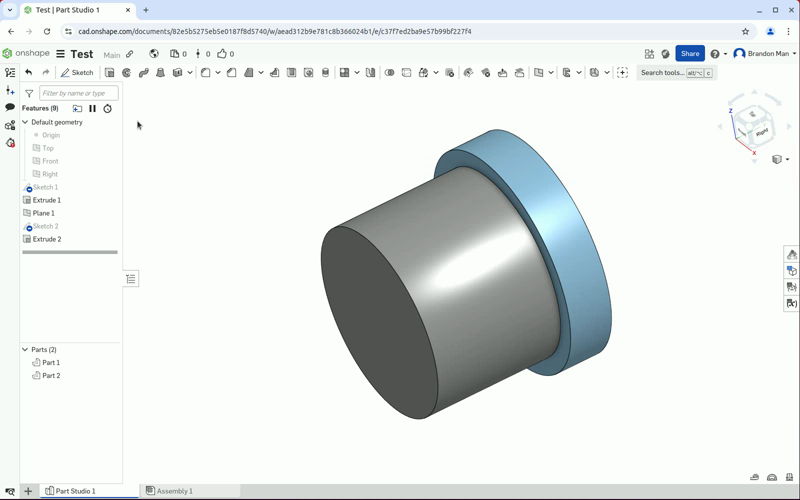
key(down, 2)
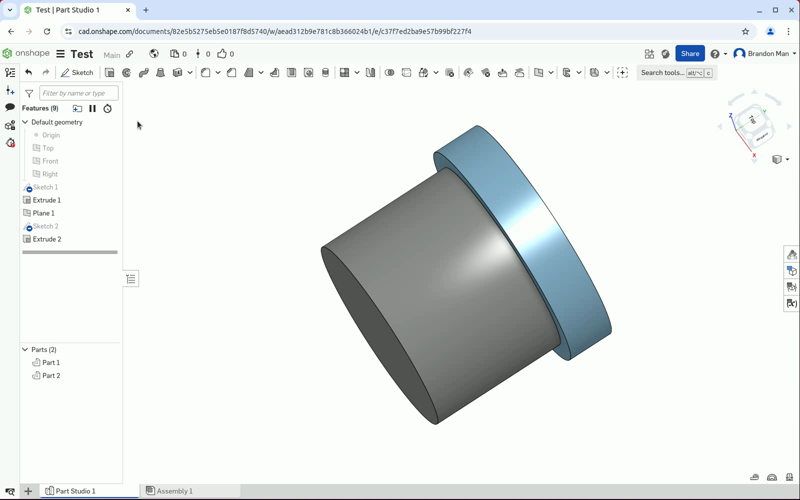
key(up, 2)
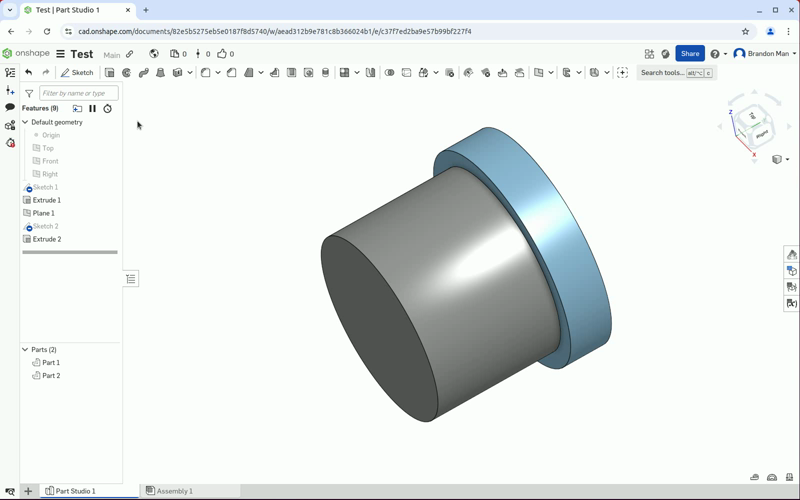
key(right, 2)
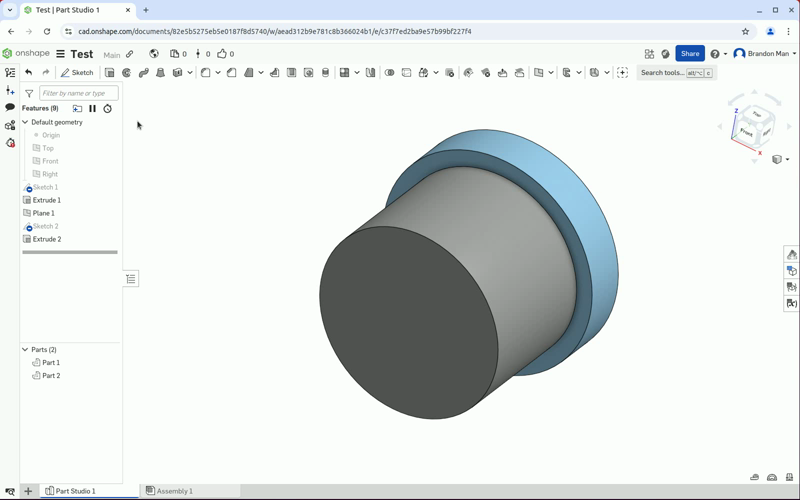
mouse_move(73, 189)
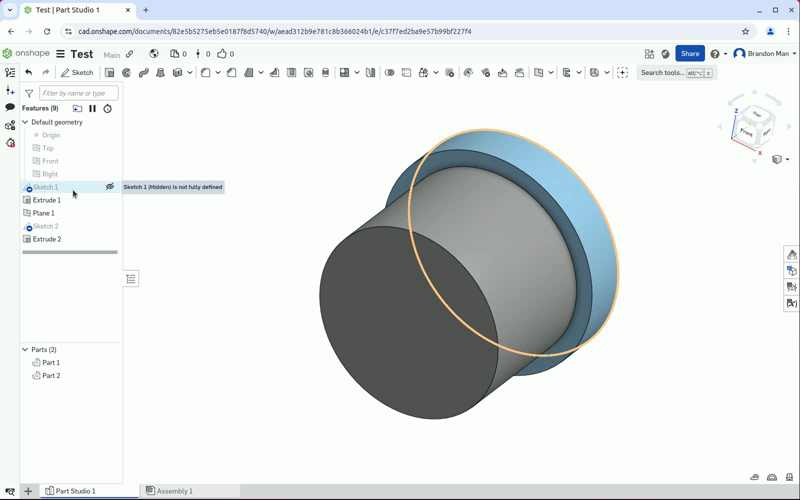
click(73, 189)